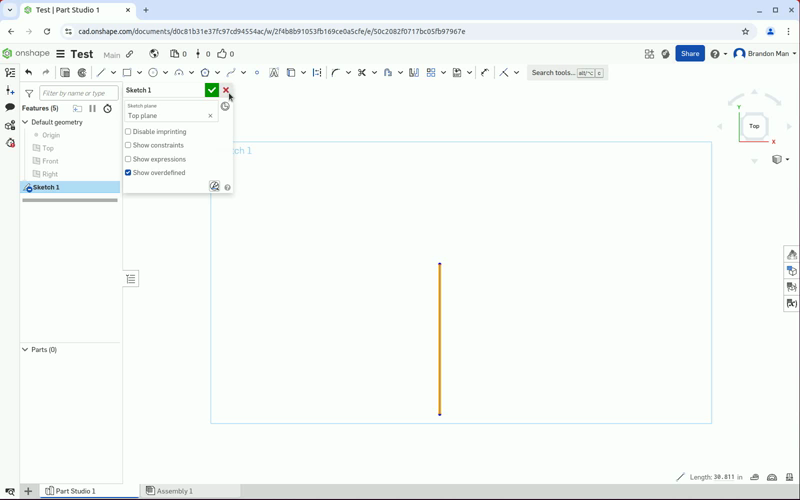
key(shift+h)
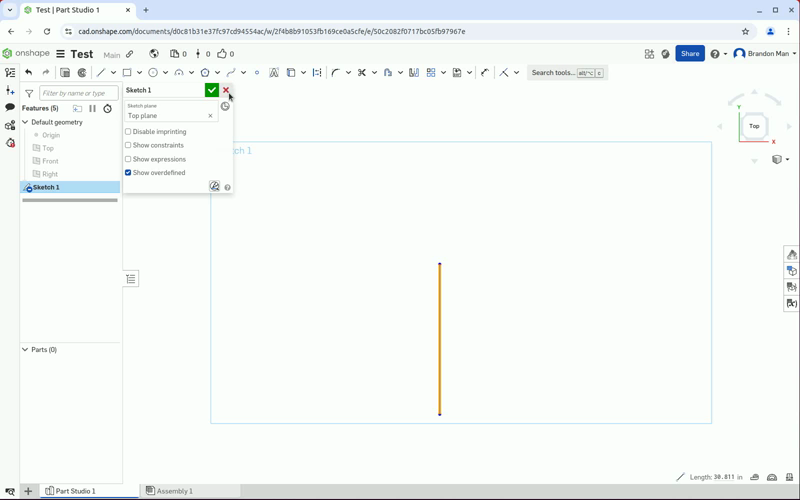
key(shift+s)
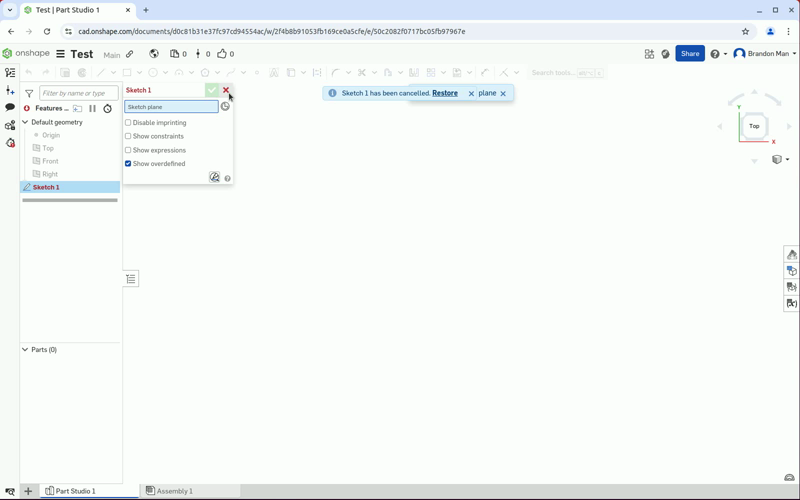
mouse_move(73, 150)
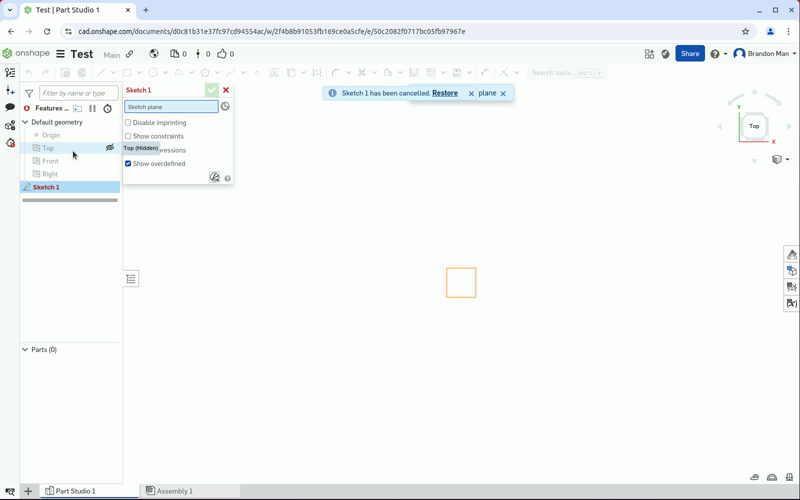
click(73, 150)
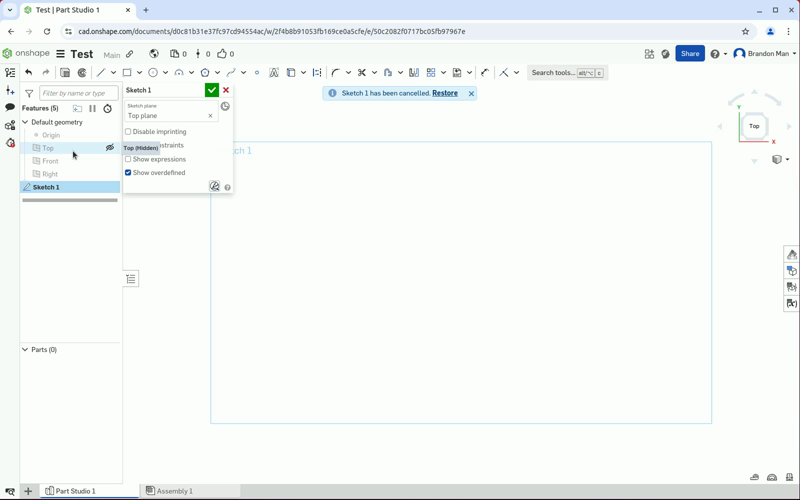
mouse_move(73, 352)
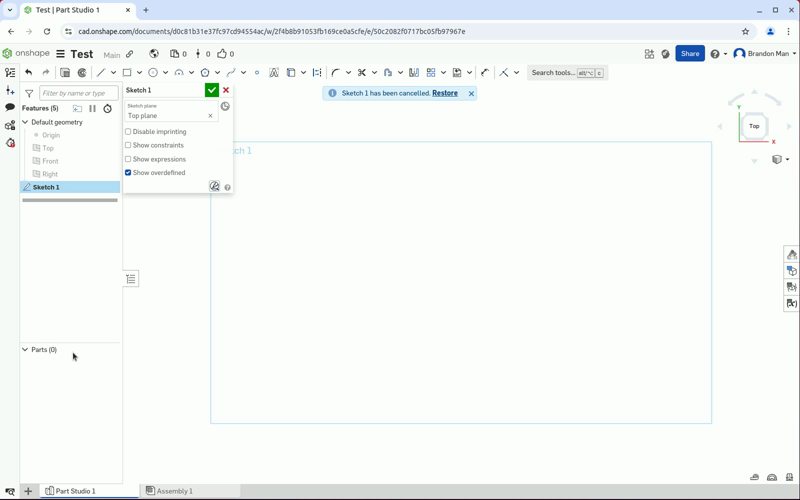
key(y)
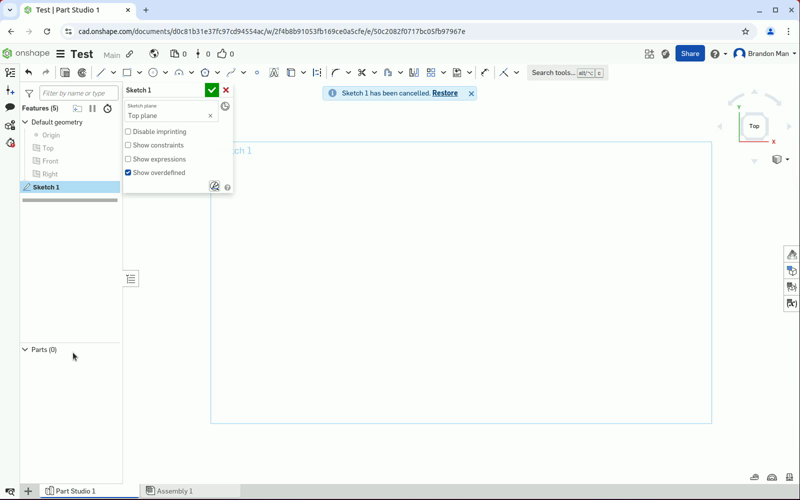
key(c)
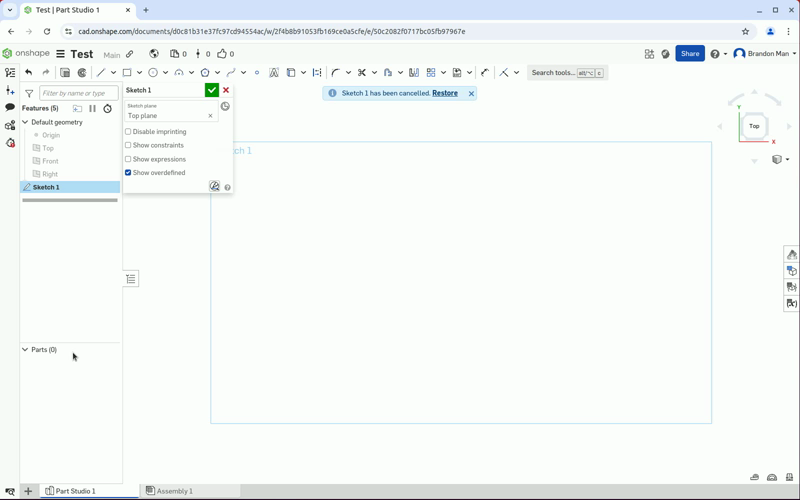
key_down(shift)
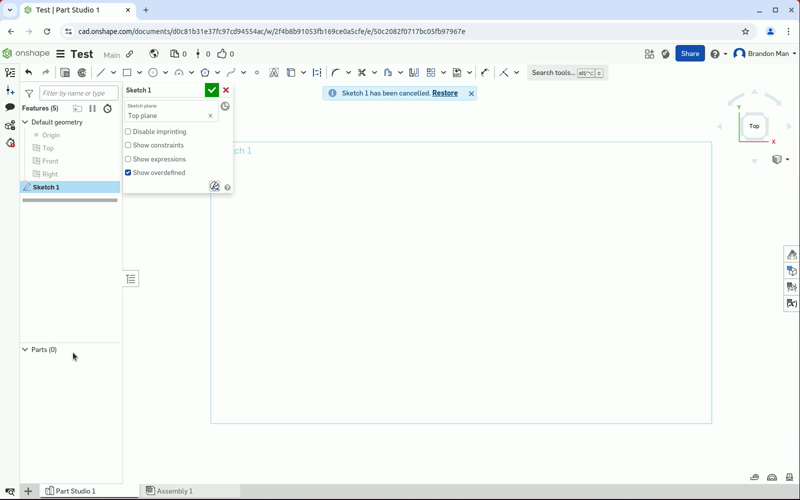
mouse_move(460, 282)
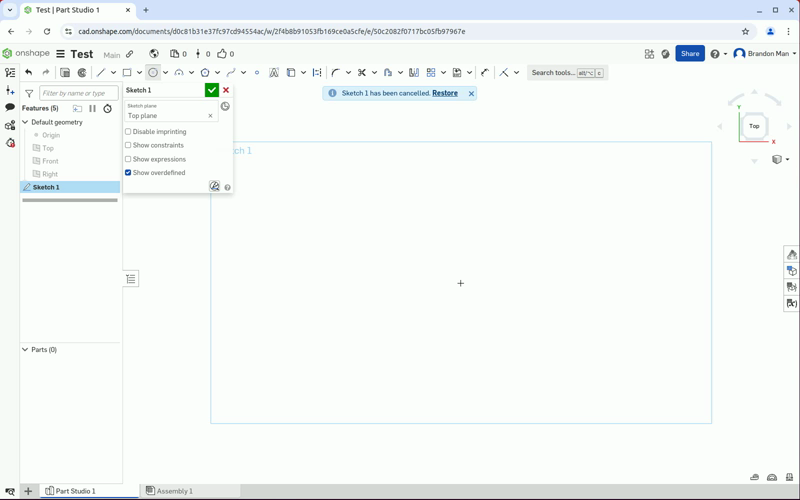
click(460, 282)
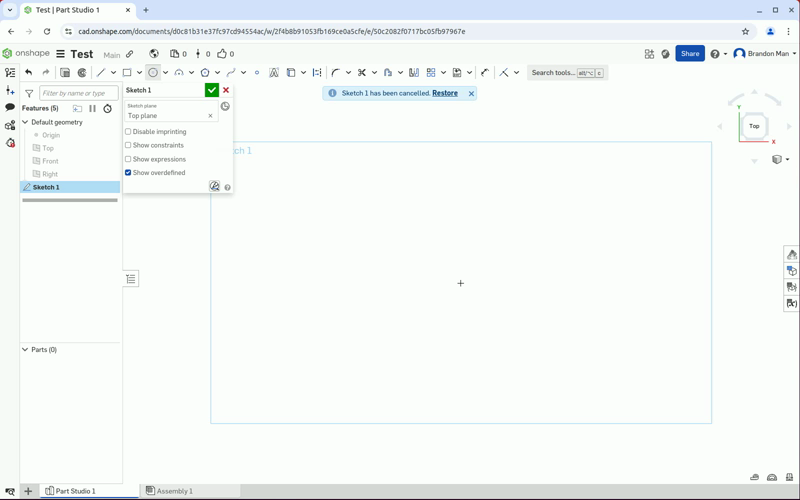
key_up(shift)
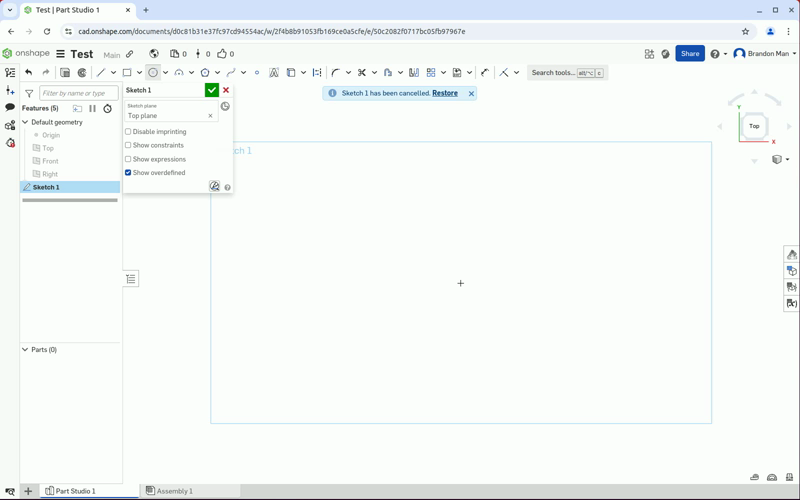
mouse_move(533, 282)
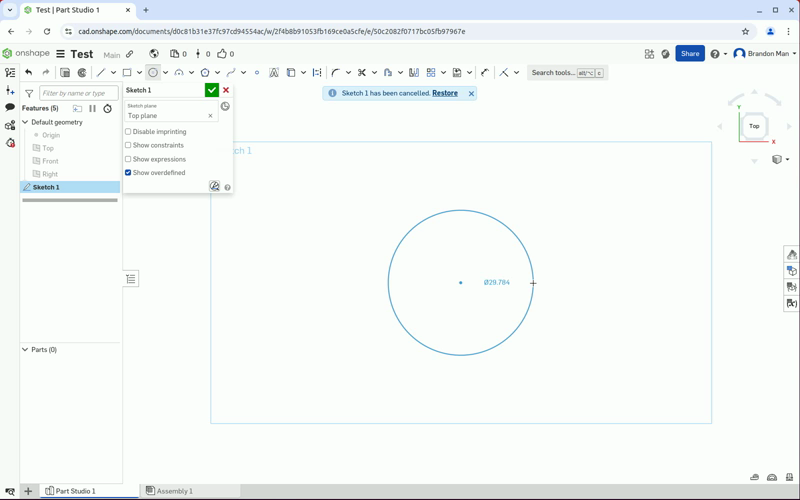
click(533, 282)
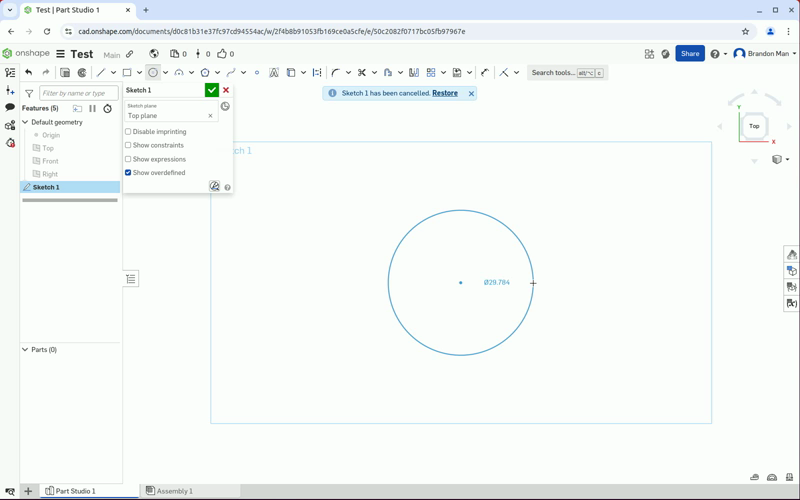
key(esc)
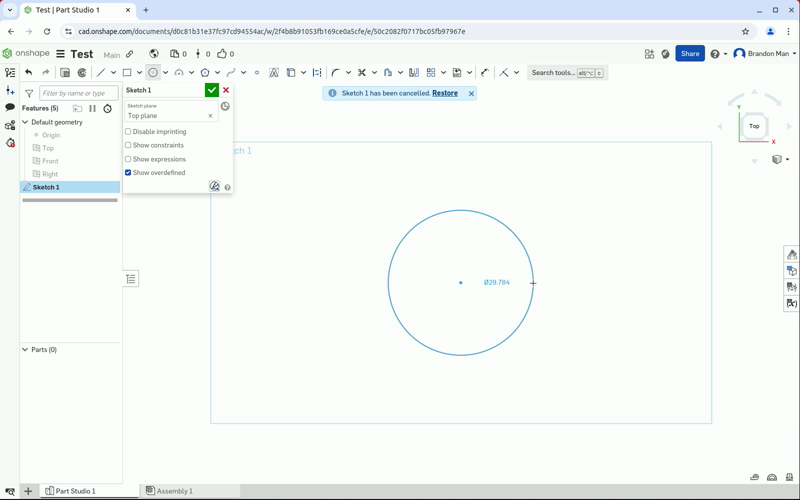
mouse_move(434, 277)
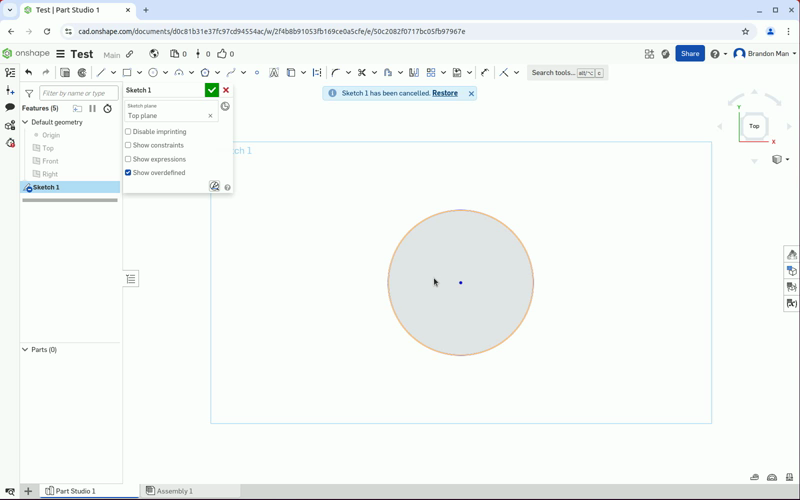
click(434, 277)
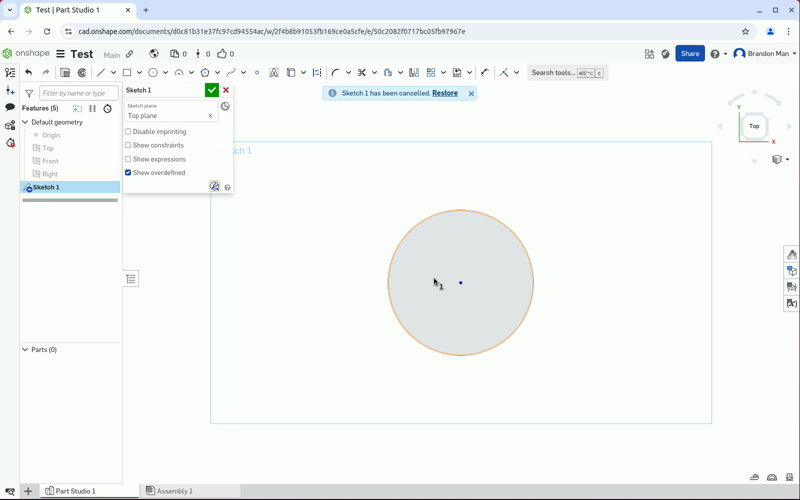
mouse_move(73, 352)
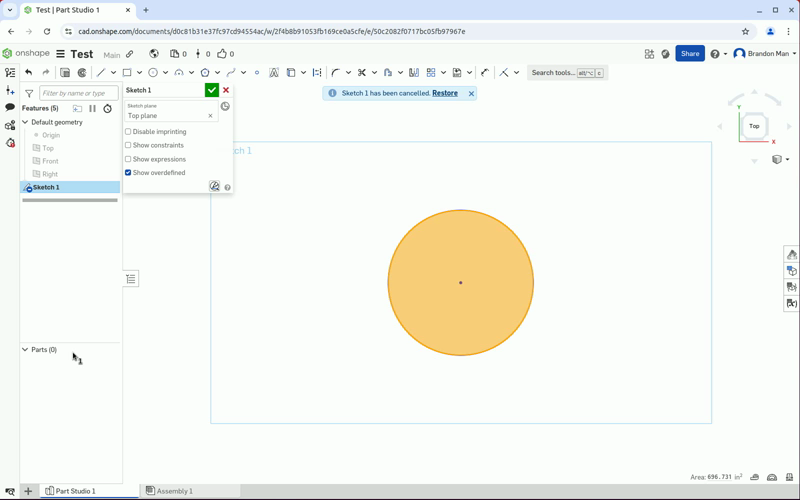
key(shift+y)
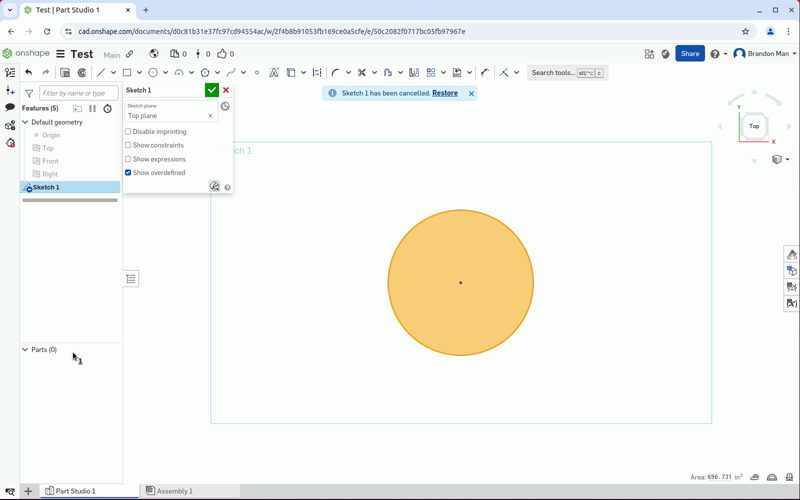
key(shift+e)
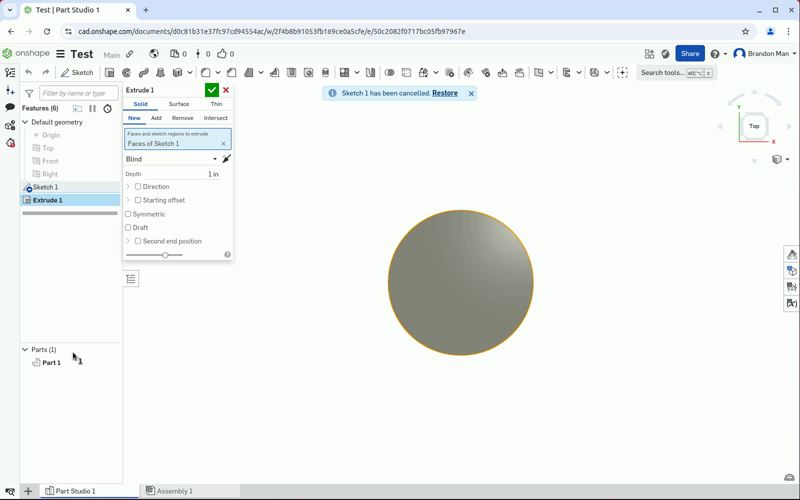
mouse_move(143, 106)
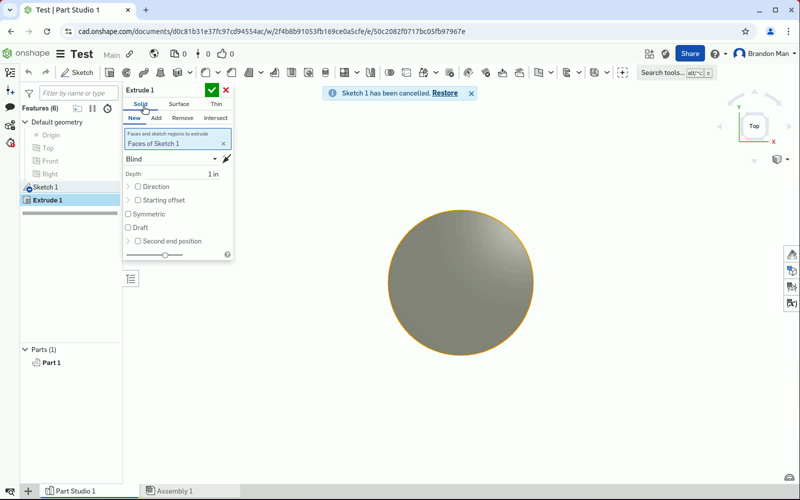
click(143, 106)
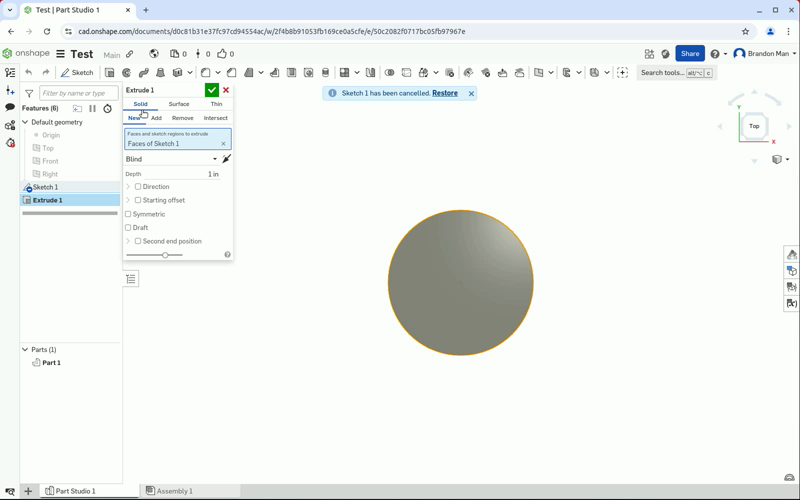
mouse_move(137, 120)
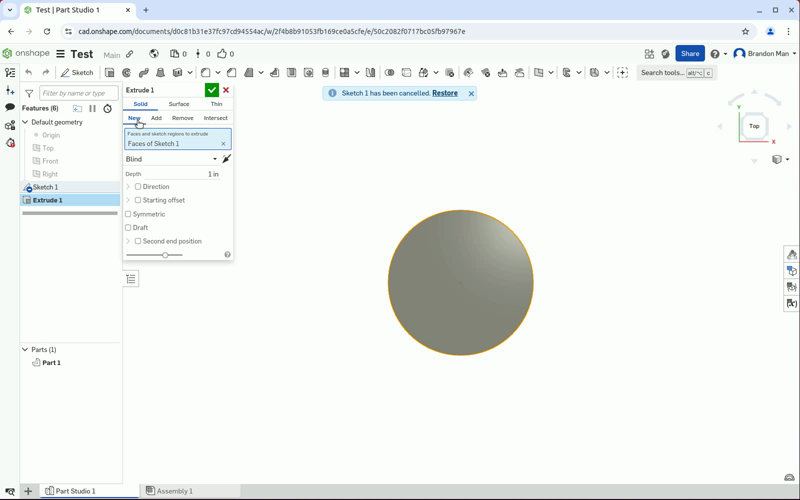
click(137, 120)
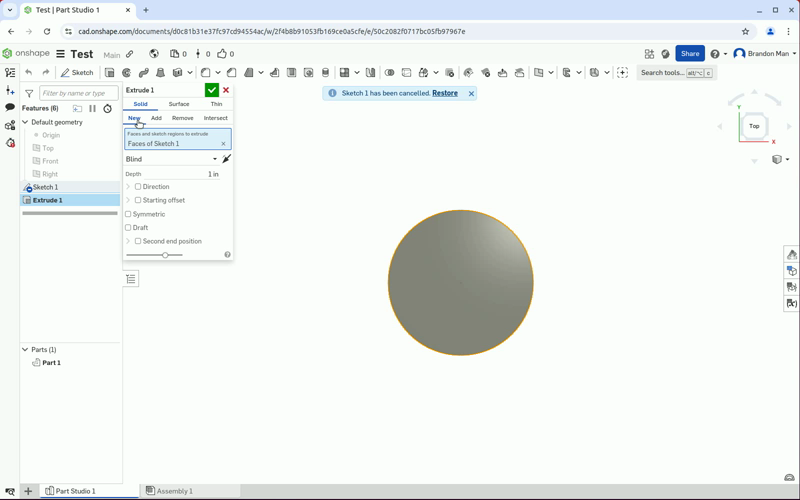
key(tab, 4)
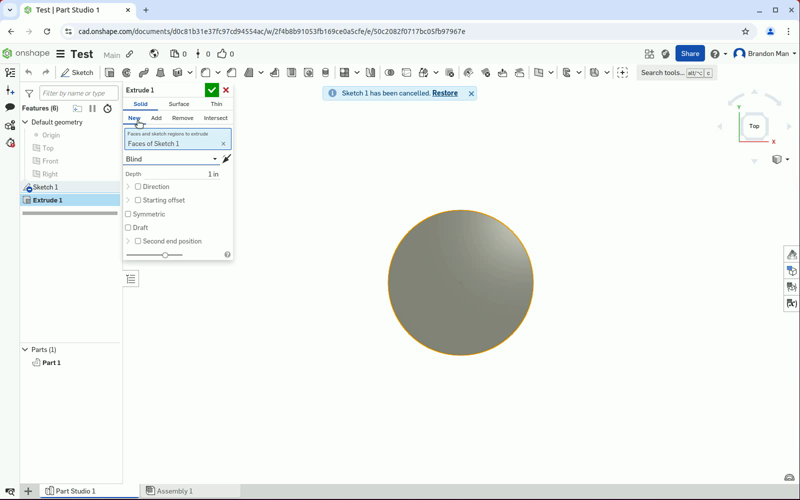
text(8.184)
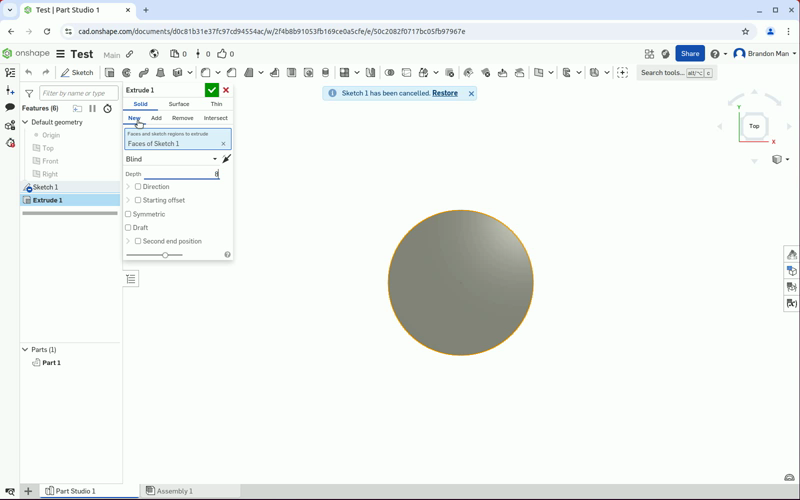
key(enter)
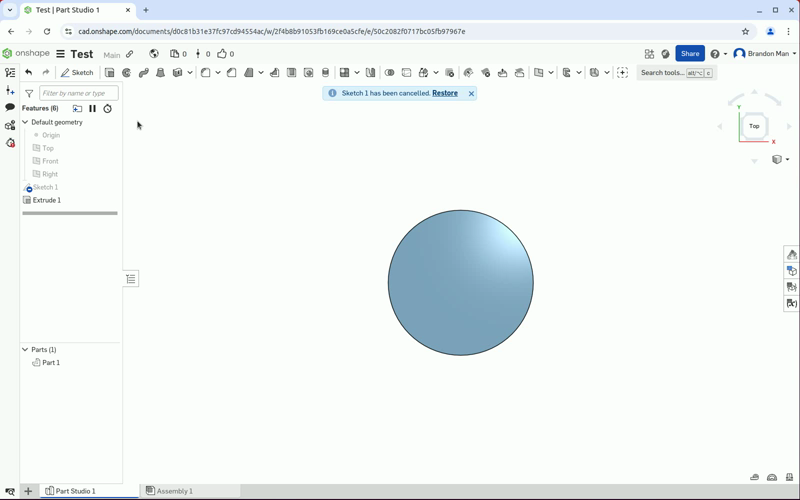
key(shift+h)
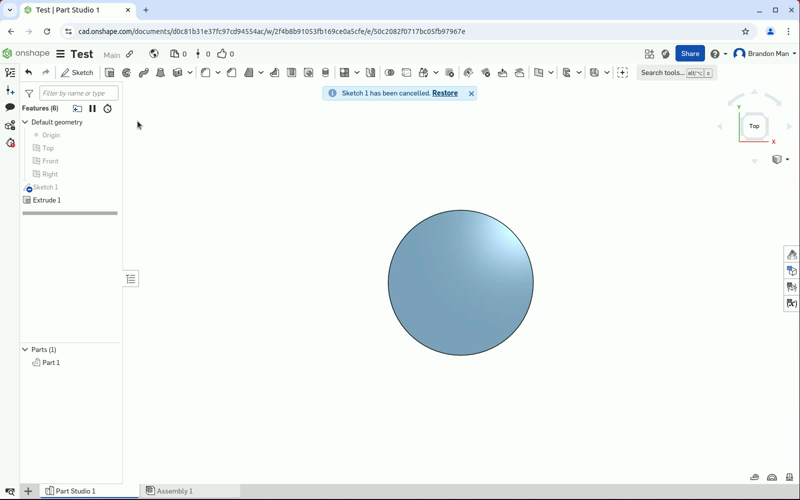
key(shift+h)
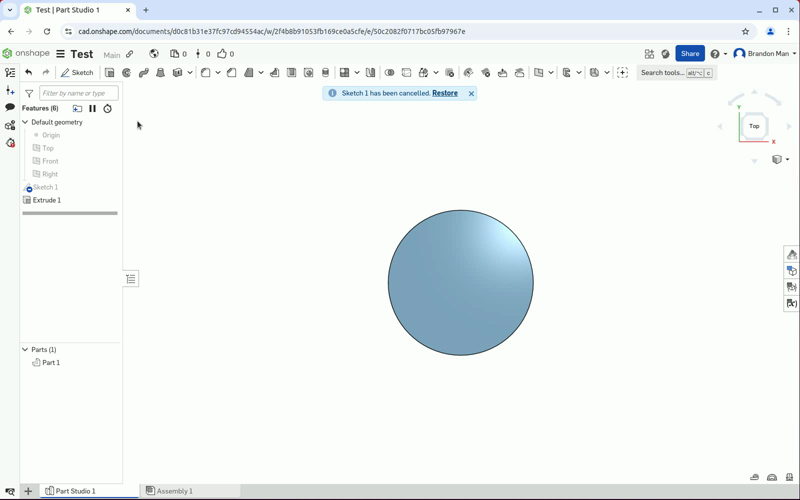
mouse_move(73, 189)
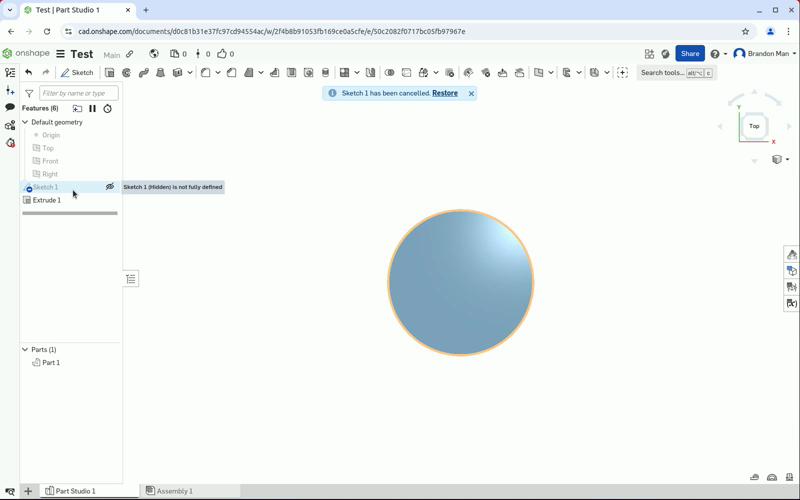
click(73, 189)
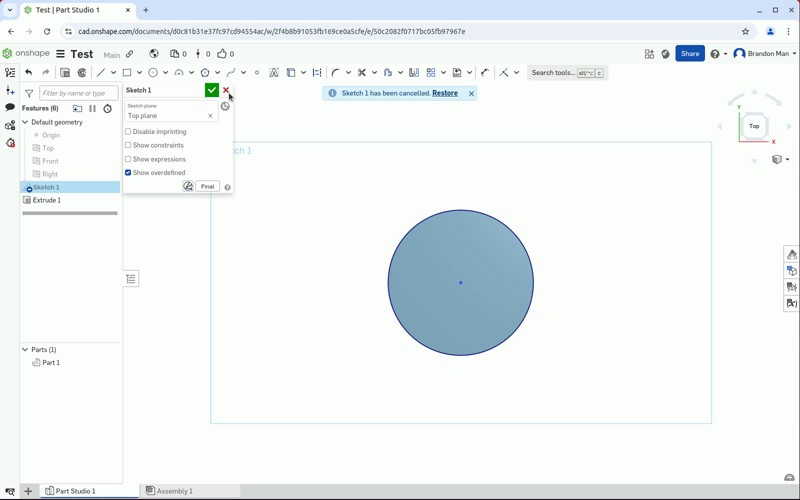
mouse_move(229, 92)
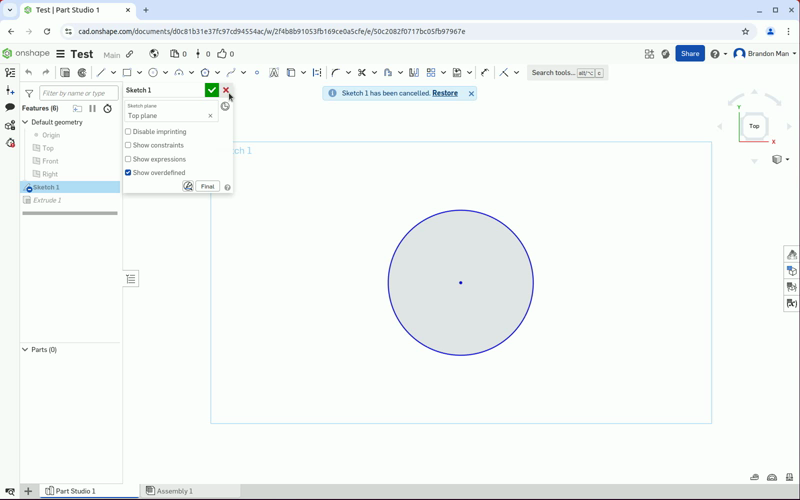
click(229, 92)
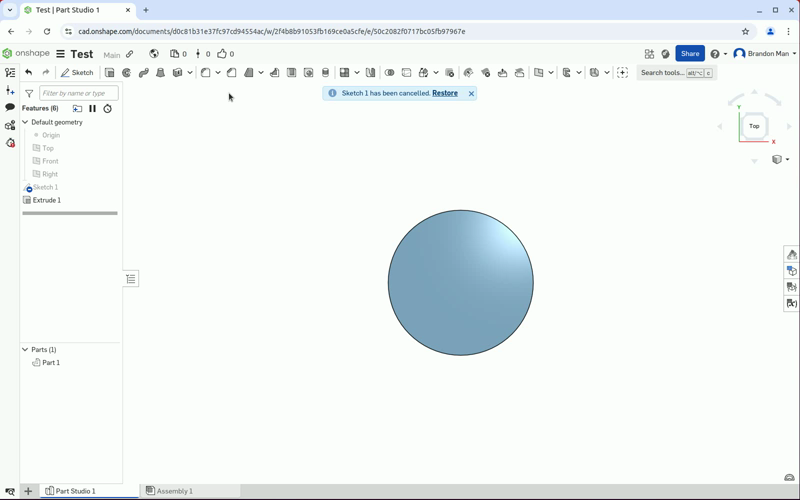
mouse_move(541, 75)
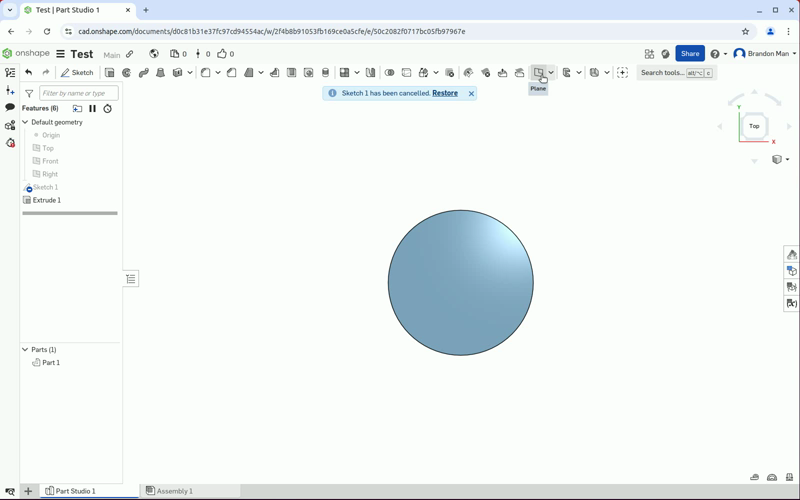
click(541, 75)
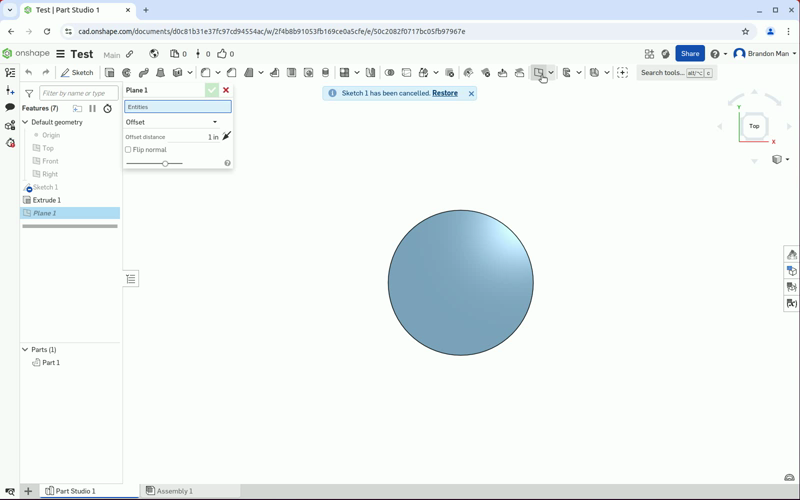
mouse_move(73, 150)
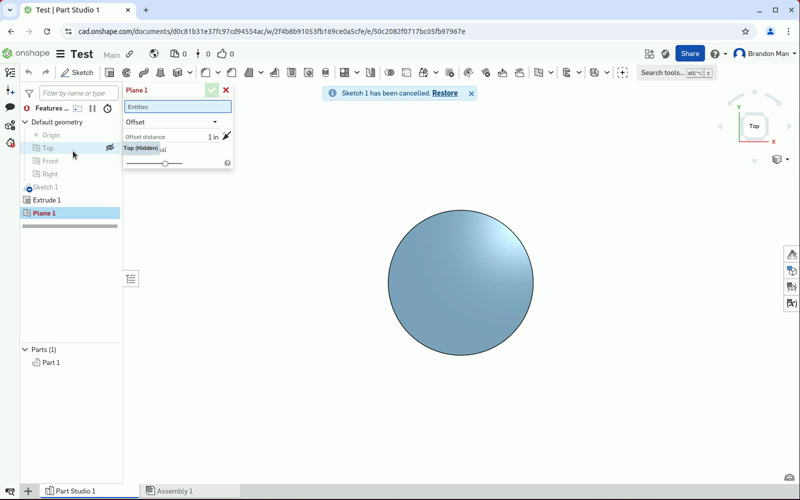
click(73, 150)
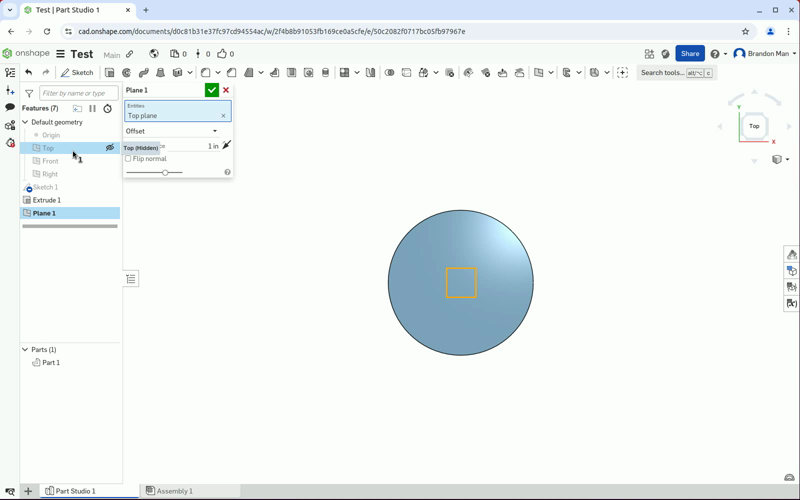
key(tab, 2)
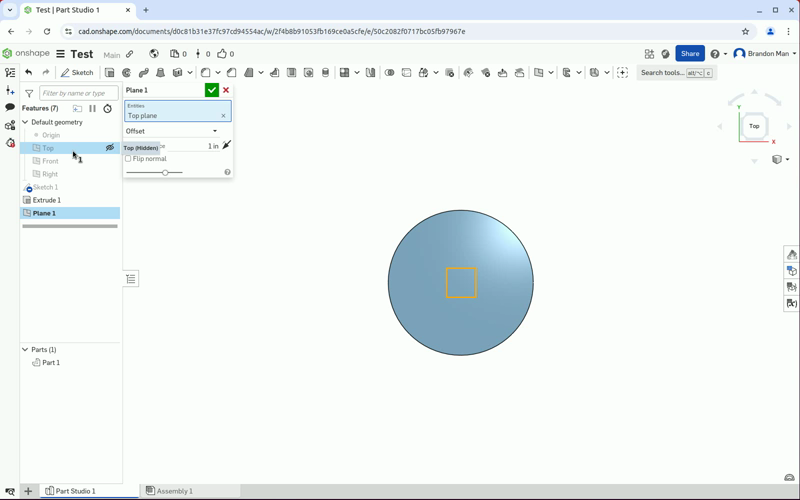
text(8.196)
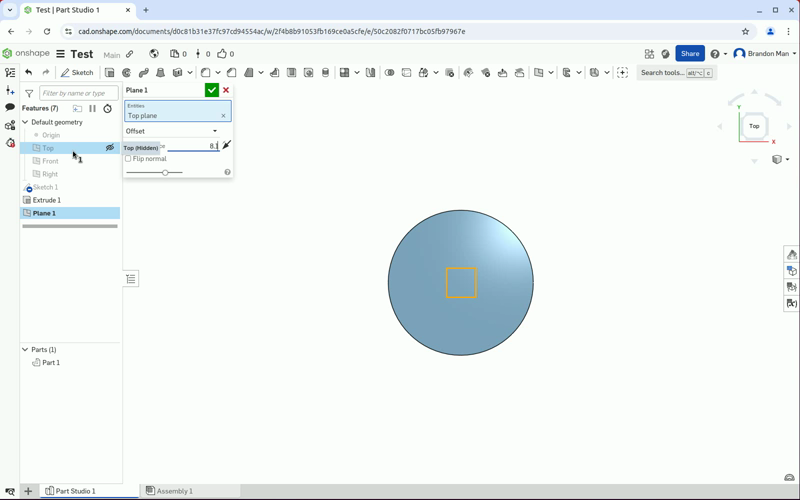
key(enter, 2)
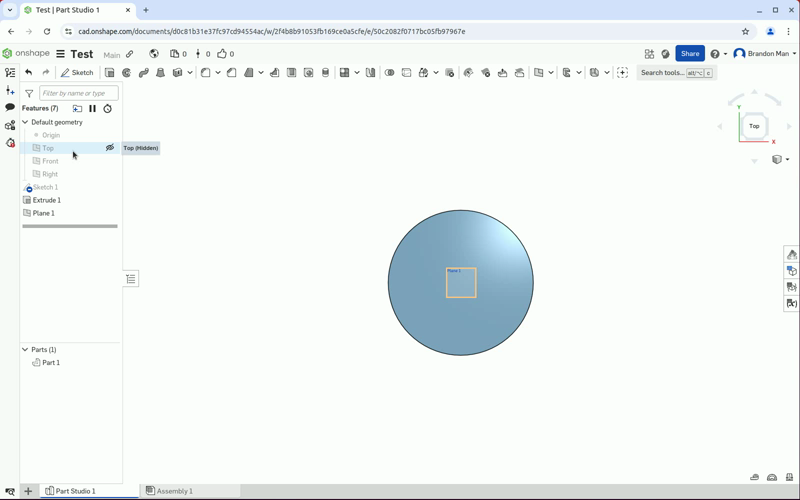
key(shift+s)
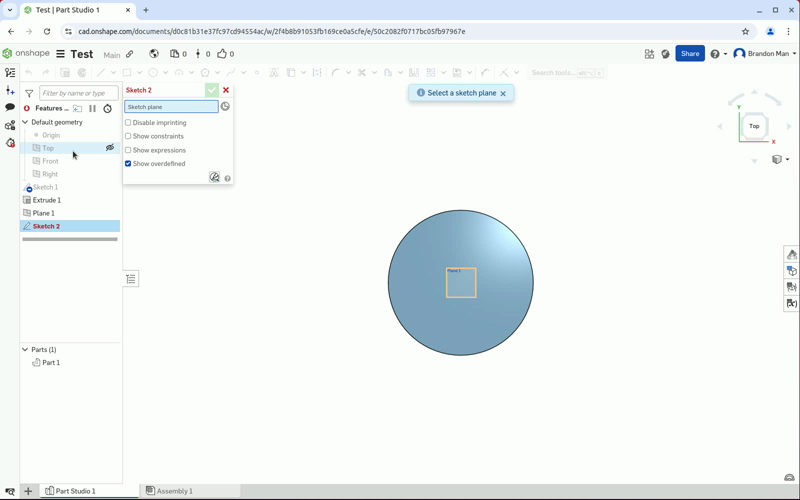
mouse_move(73, 215)
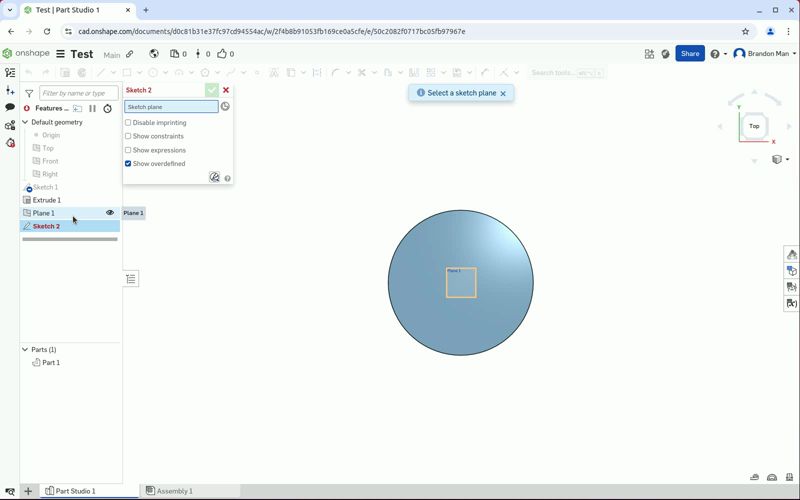
click(73, 215)
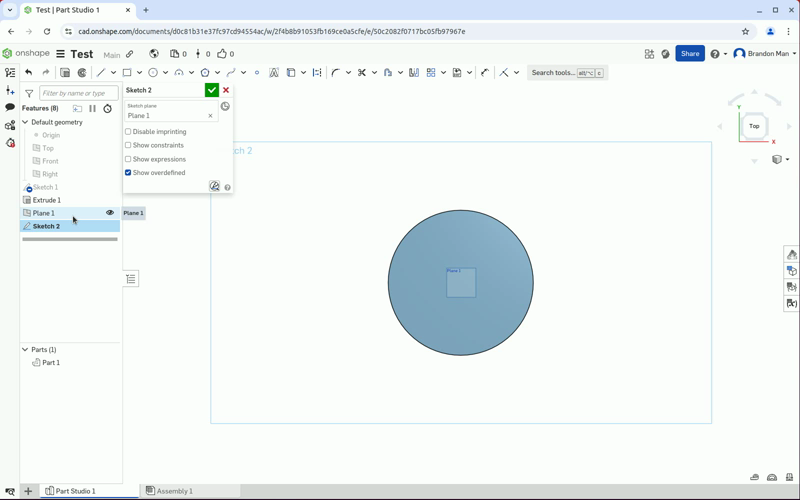
mouse_move(73, 352)
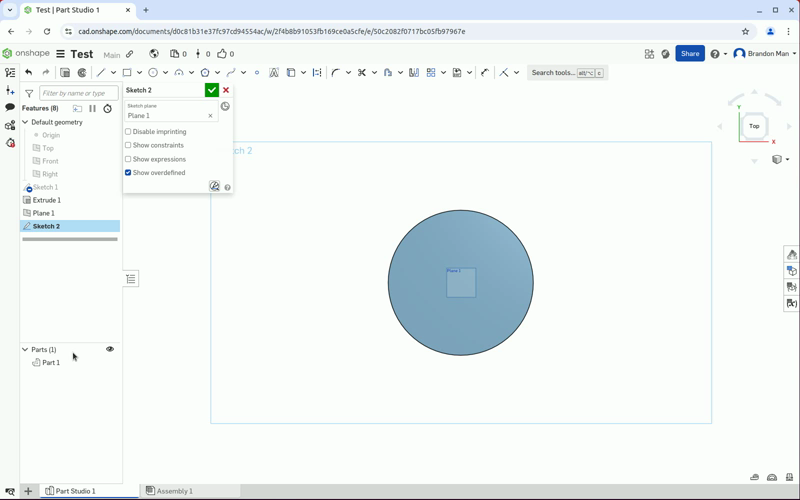
key(y)
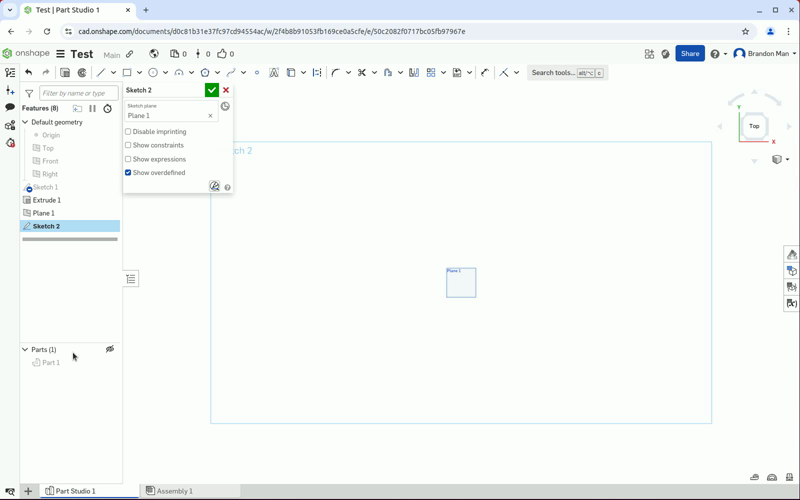
key(c)
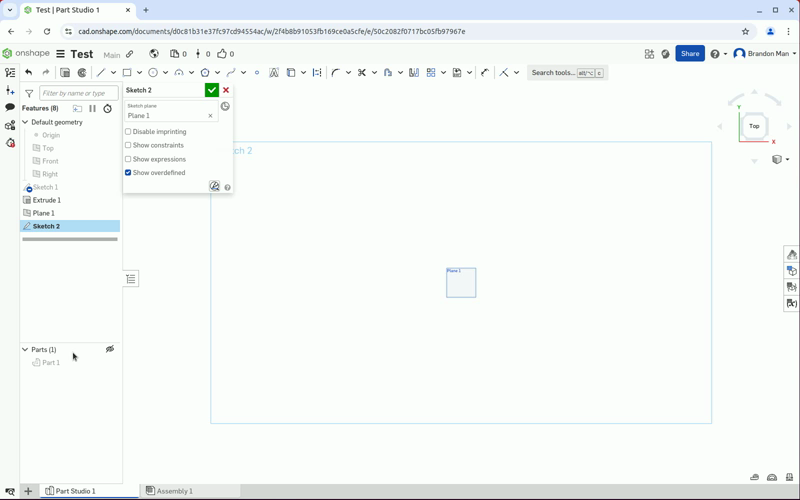
key_down(shift)
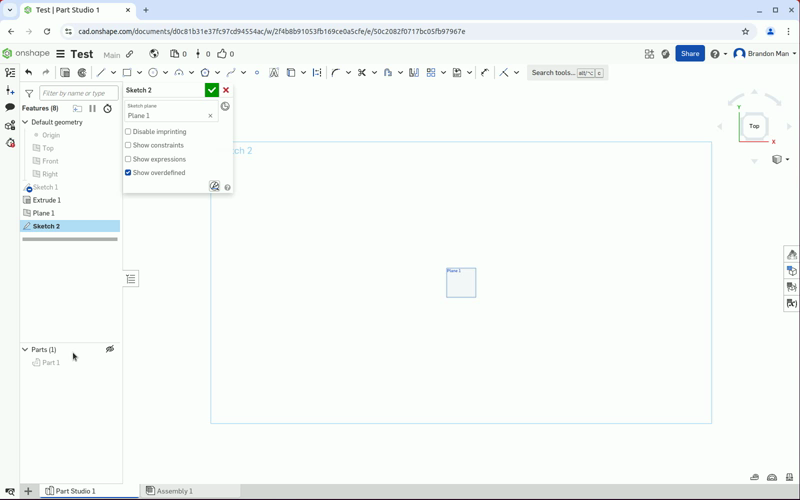
mouse_move(461, 282)
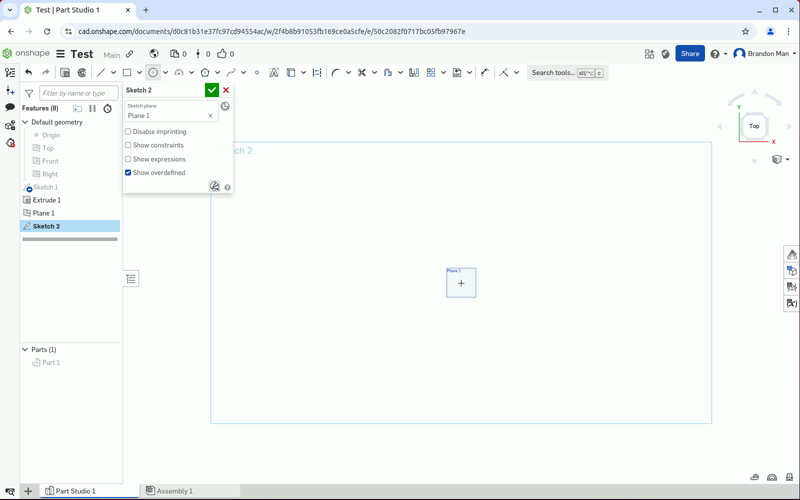
click(461, 282)
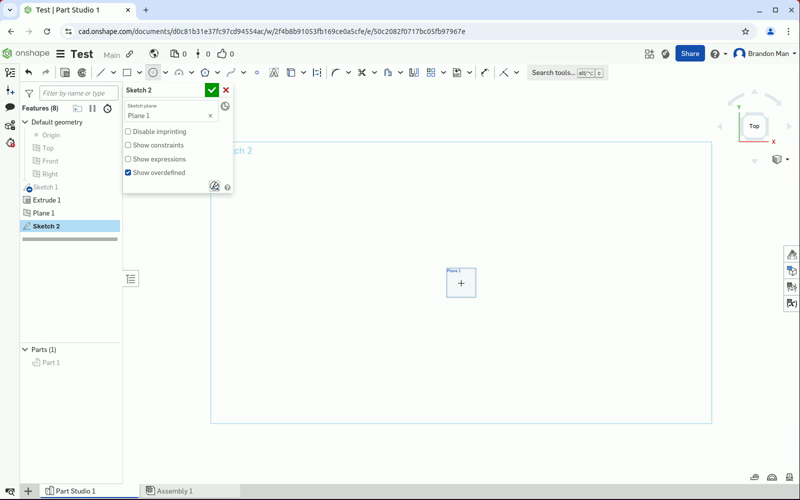
key_up(shift)
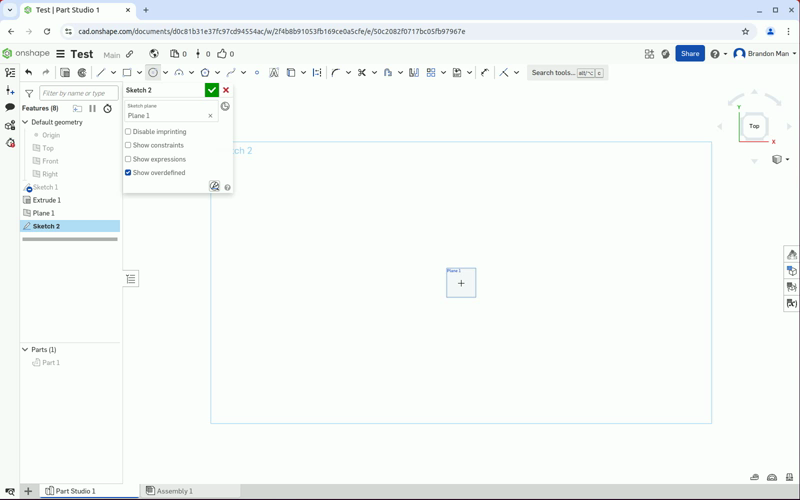
mouse_move(510, 282)
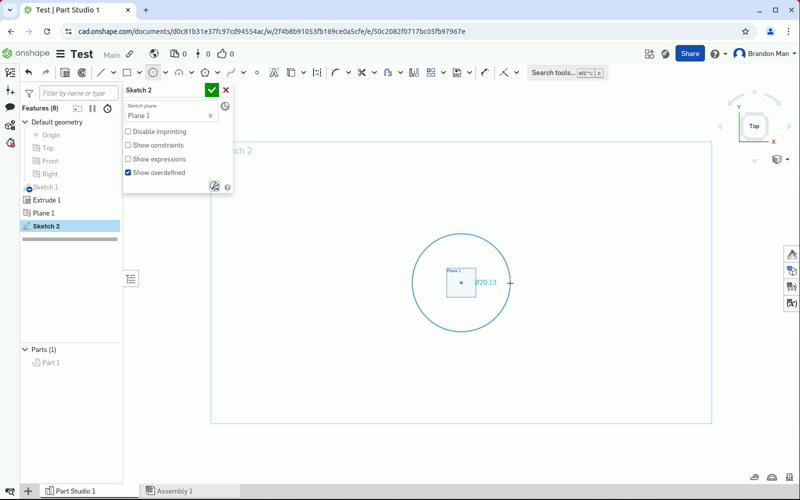
click(510, 282)
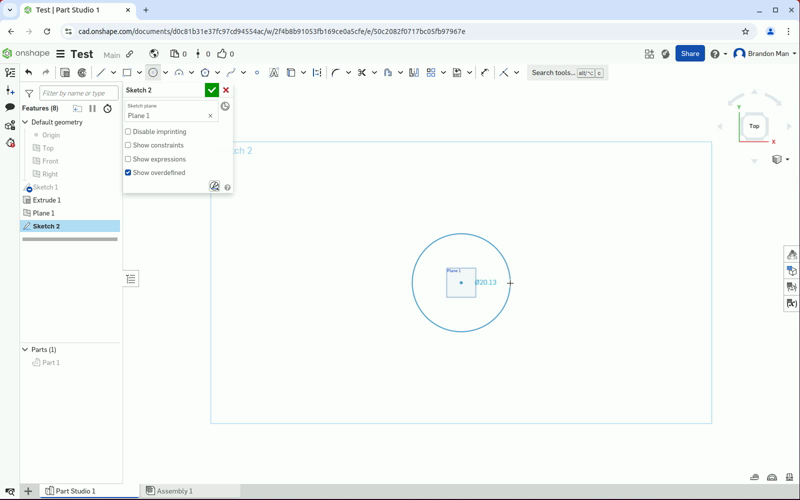
key(esc)
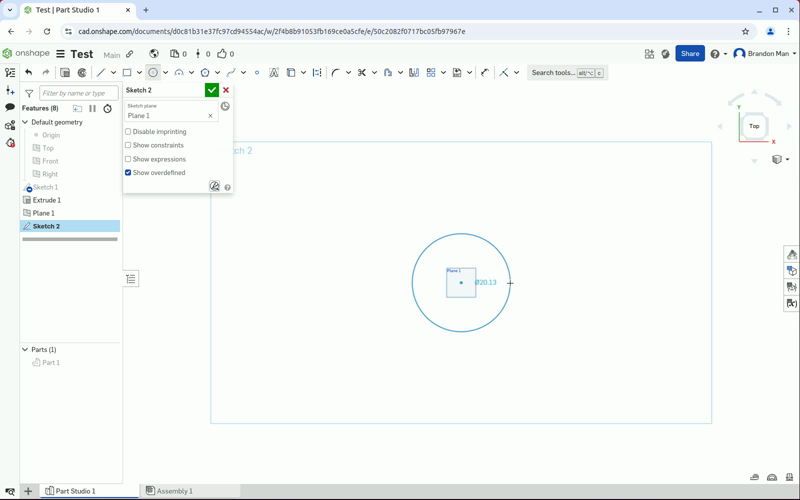
mouse_move(441, 316)
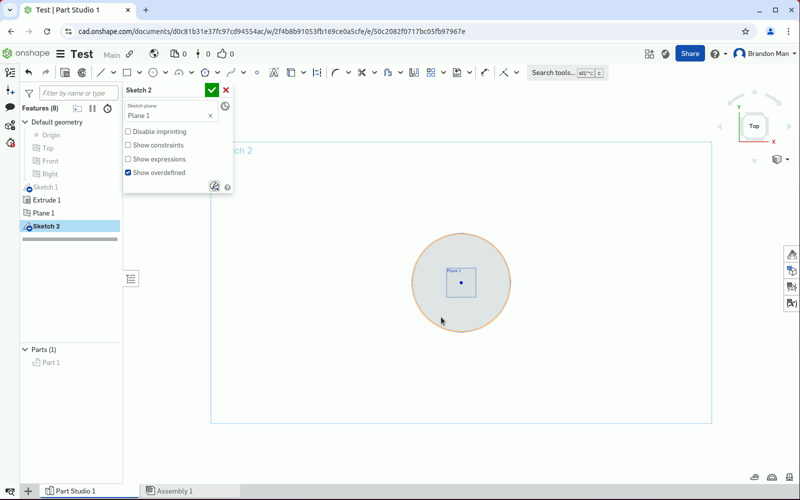
click(441, 316)
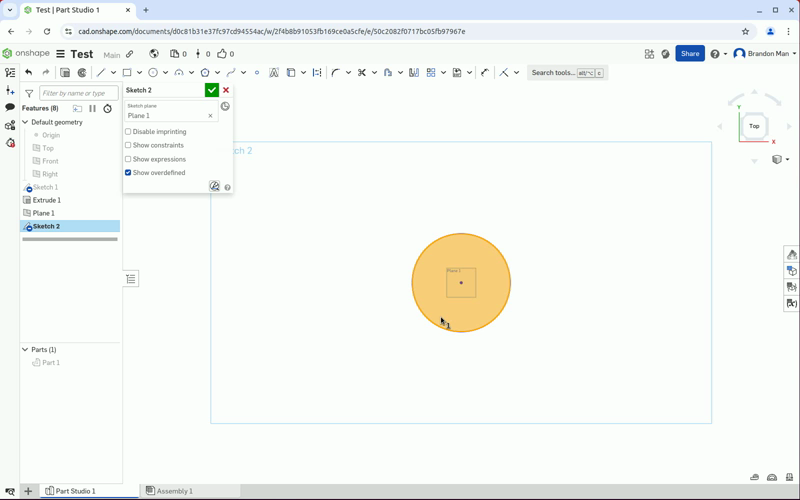
mouse_move(73, 352)
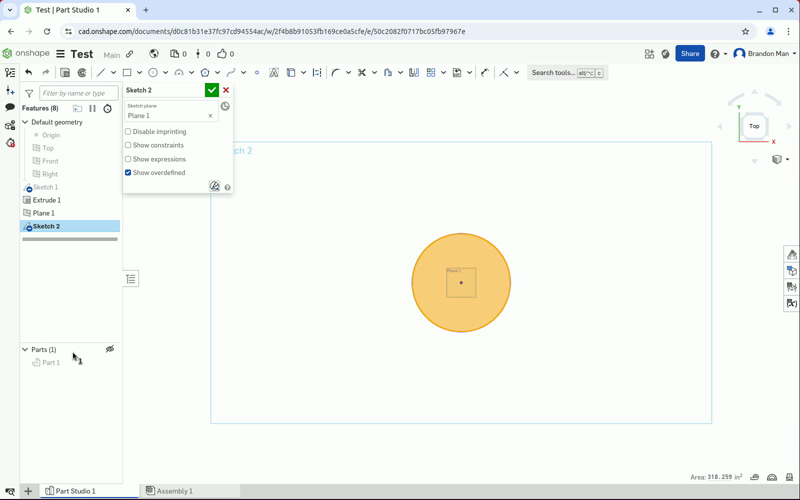
key(shift+y)
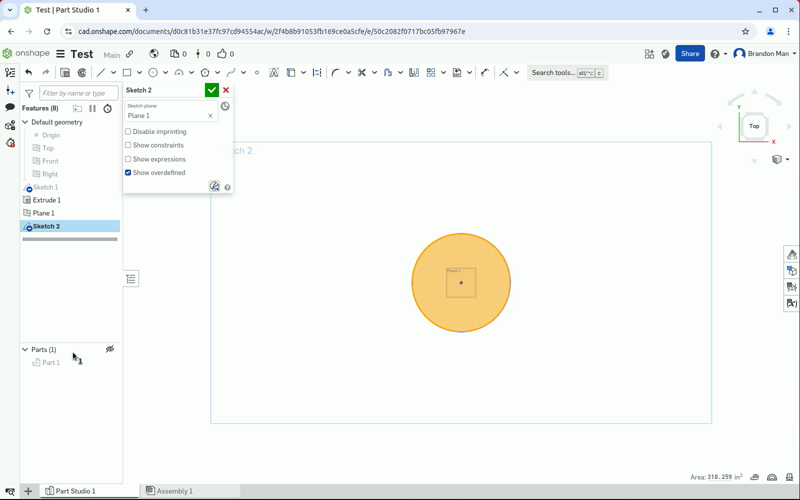
key(shift+e)
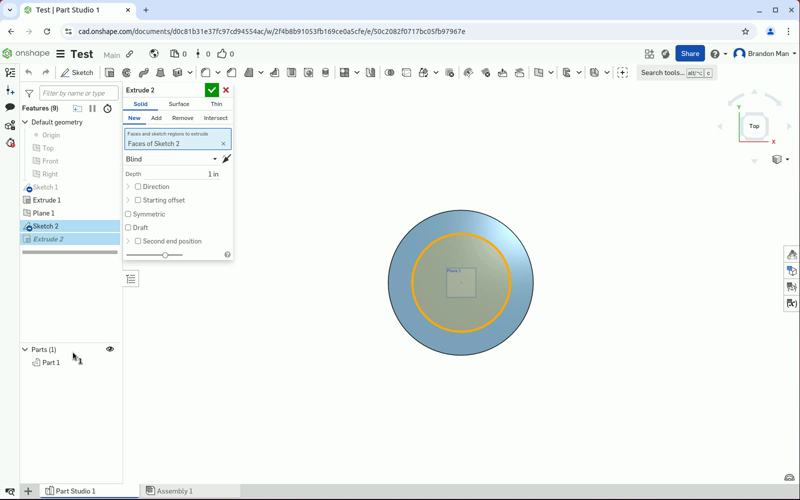
mouse_move(143, 106)
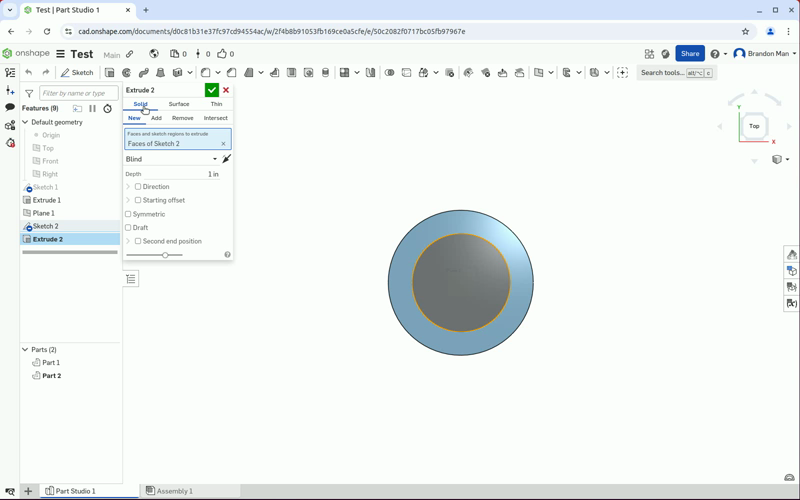
click(143, 106)
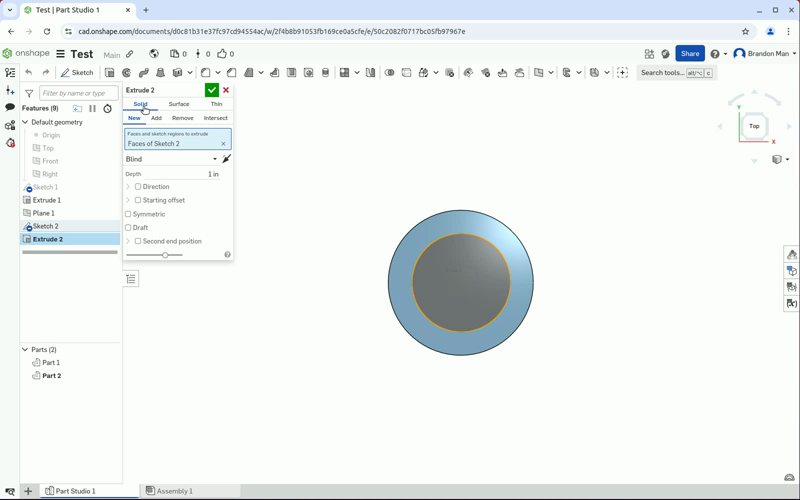
mouse_move(137, 120)
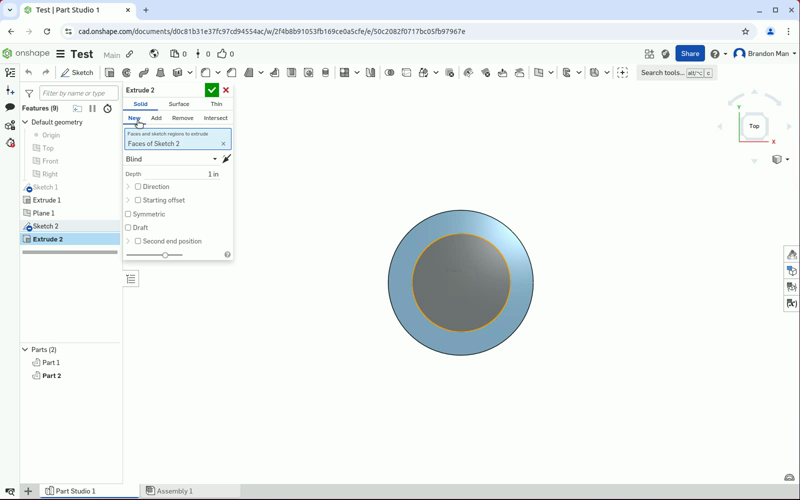
click(137, 120)
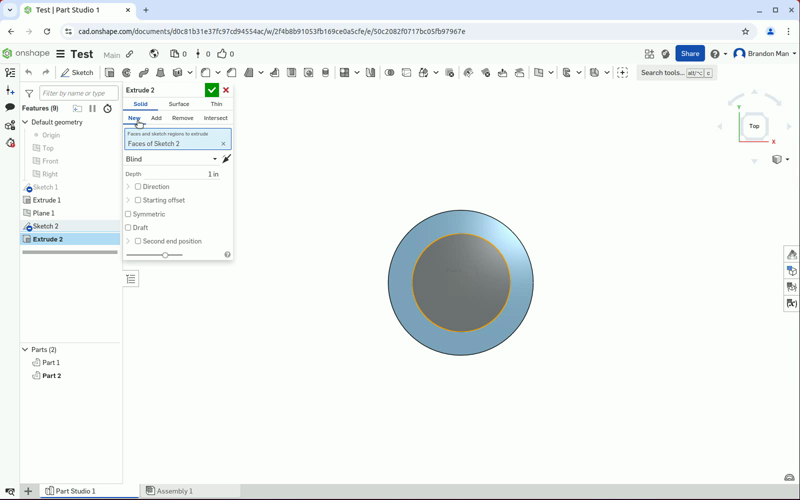
key(tab, 4)
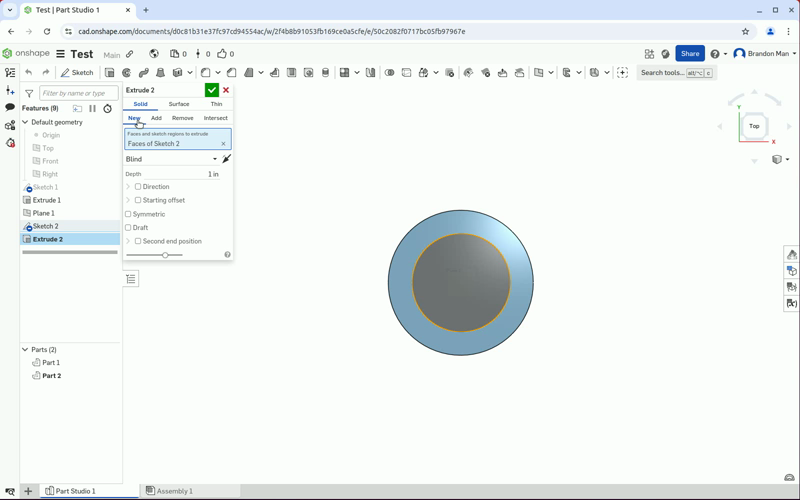
text(11.554)
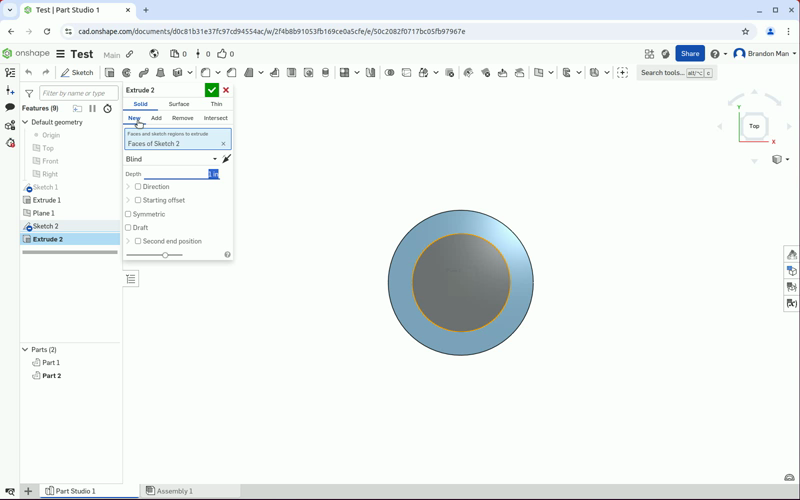
key(enter)
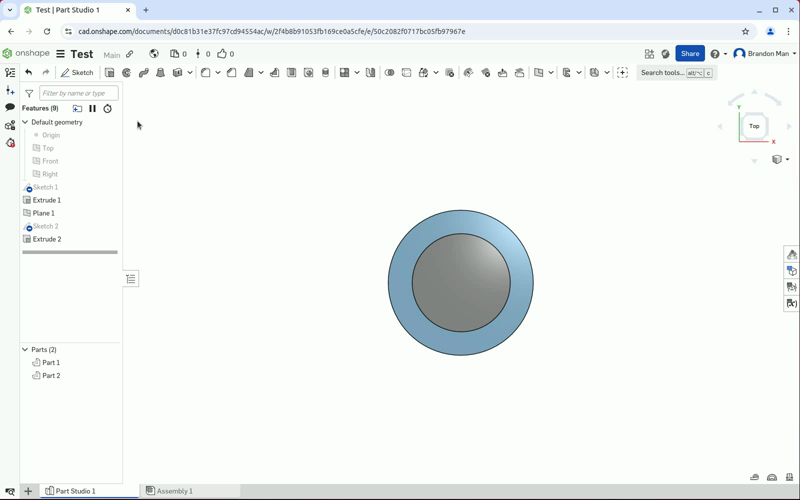
key(shift+h)
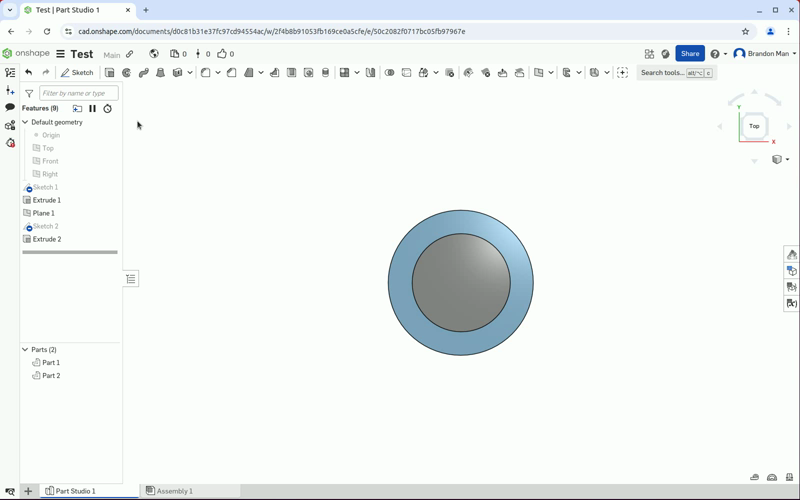
key(shift+h)
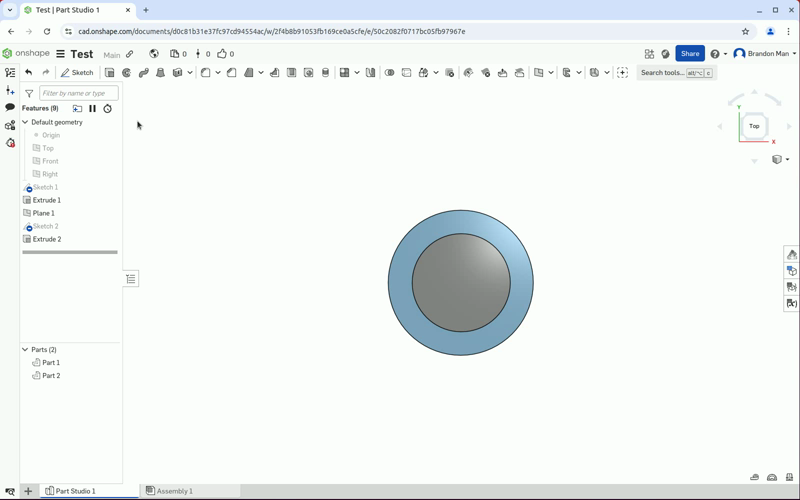
key(shift+7)
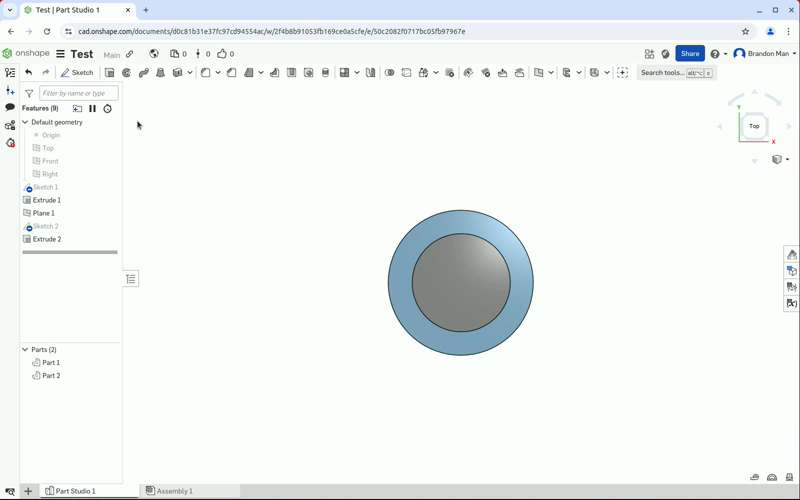
key(up, 3)
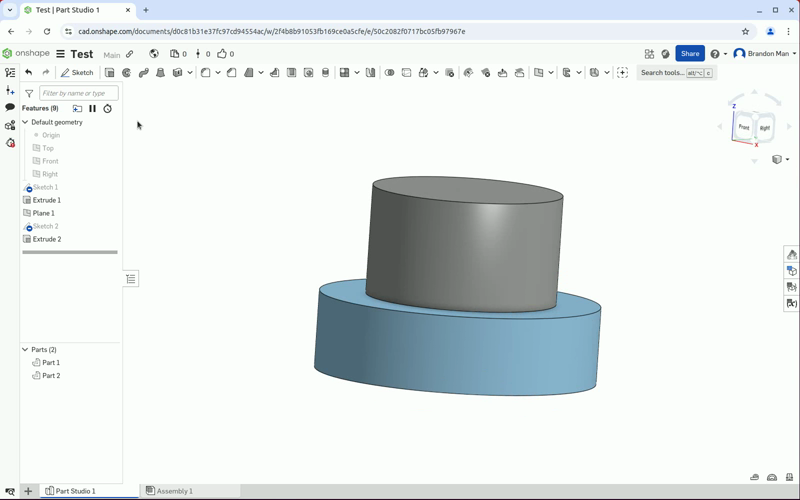
key(left, 3)
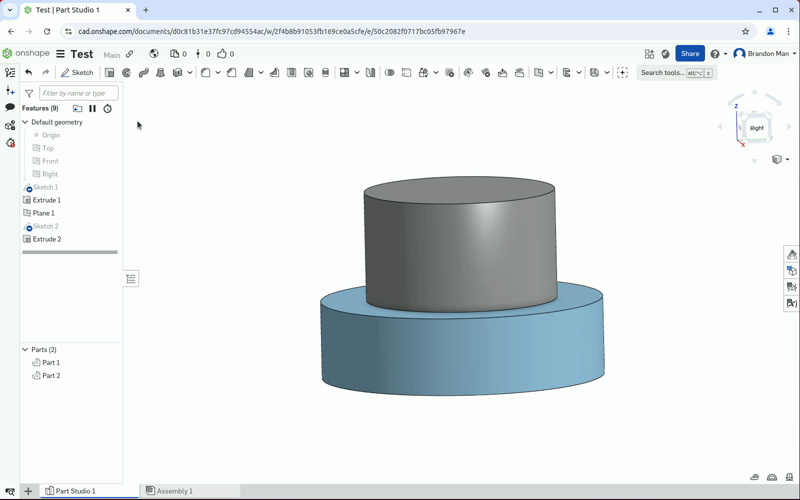
key(right, 3)
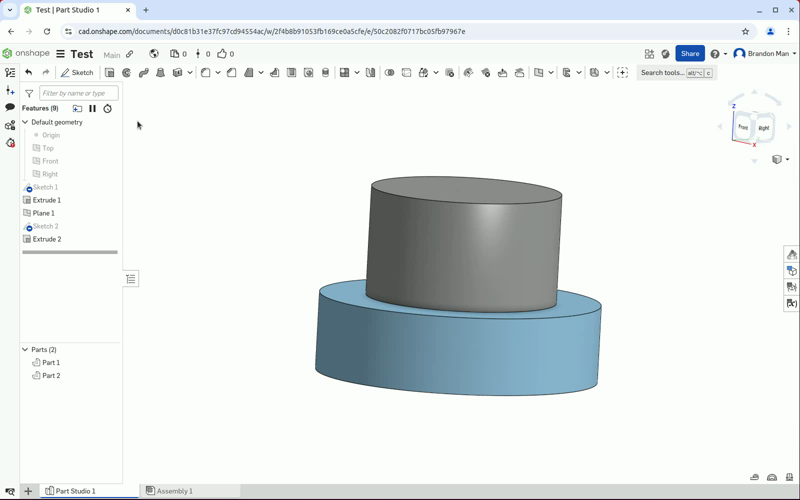
key(down, 3)
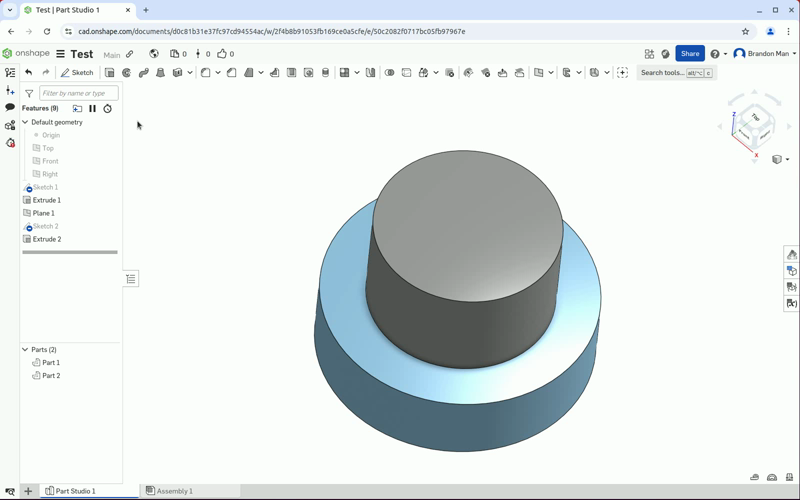
mouse_move(73, 189)
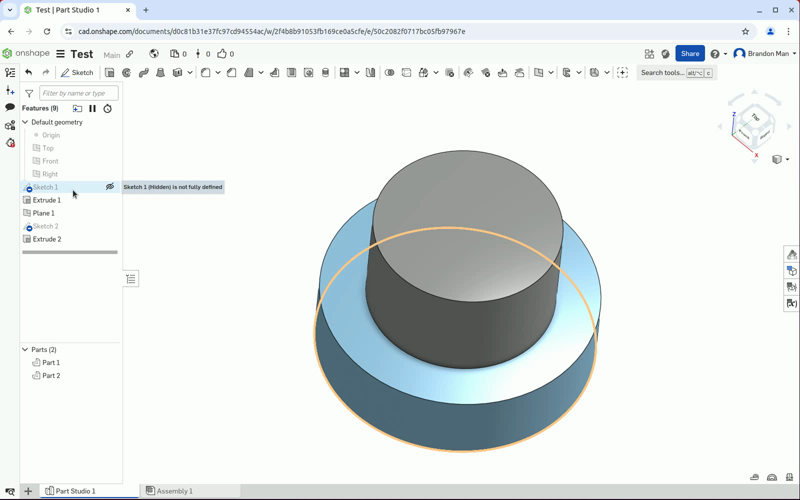
click(73, 189)